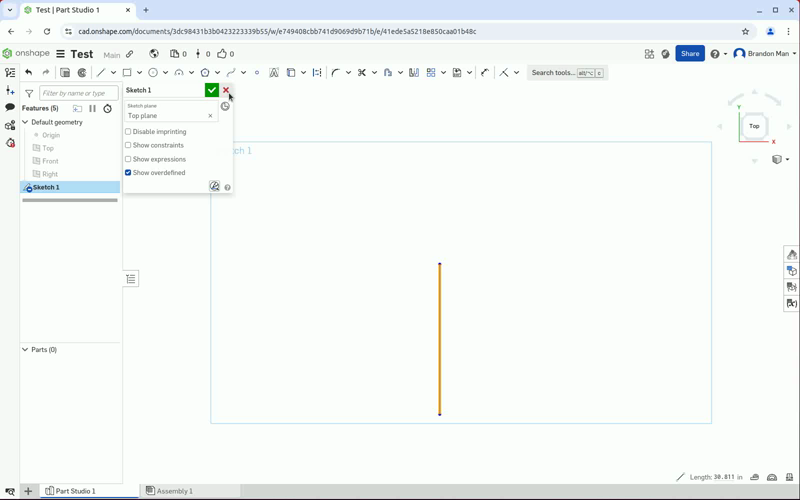
key(shift+h)
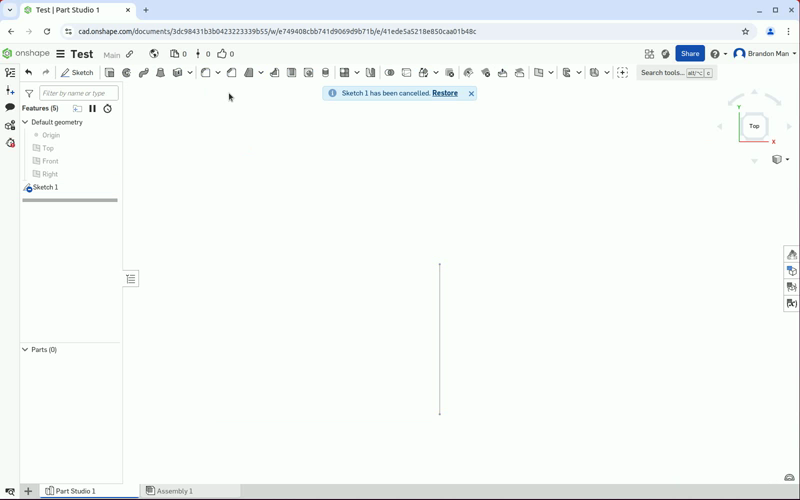
key(shift+s)
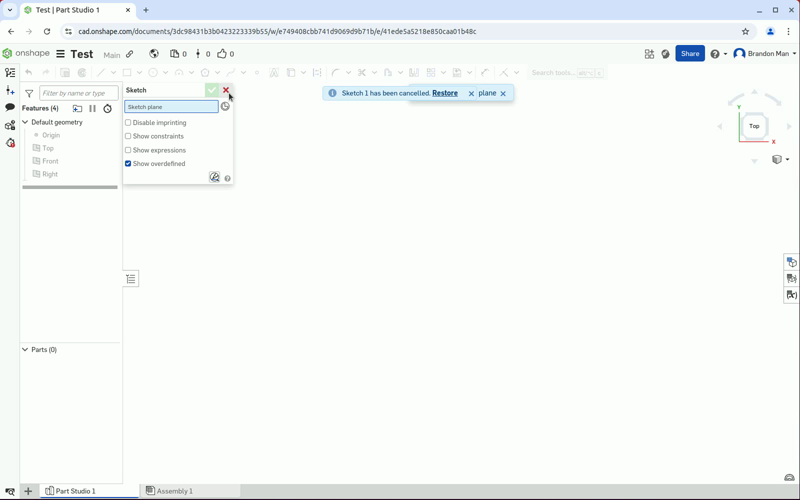
mouse_move(73, 150)
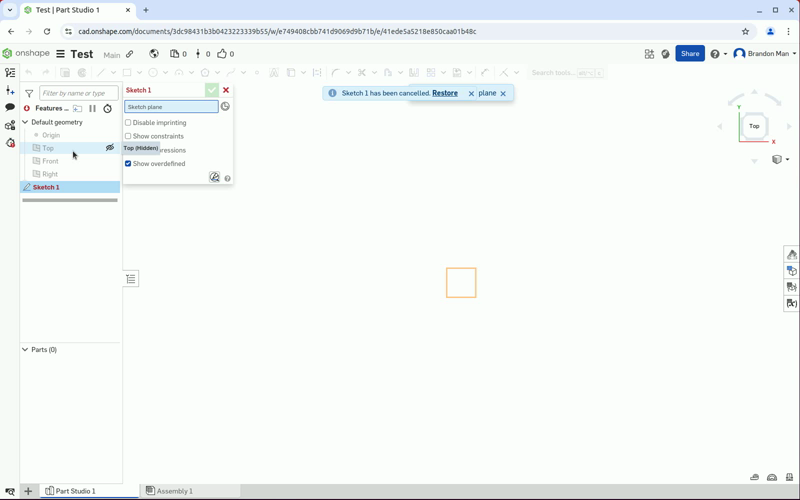
click(73, 150)
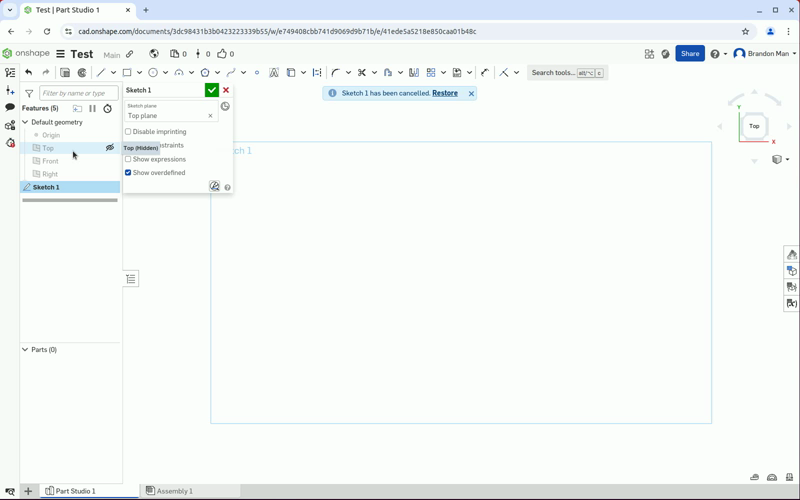
mouse_move(73, 352)
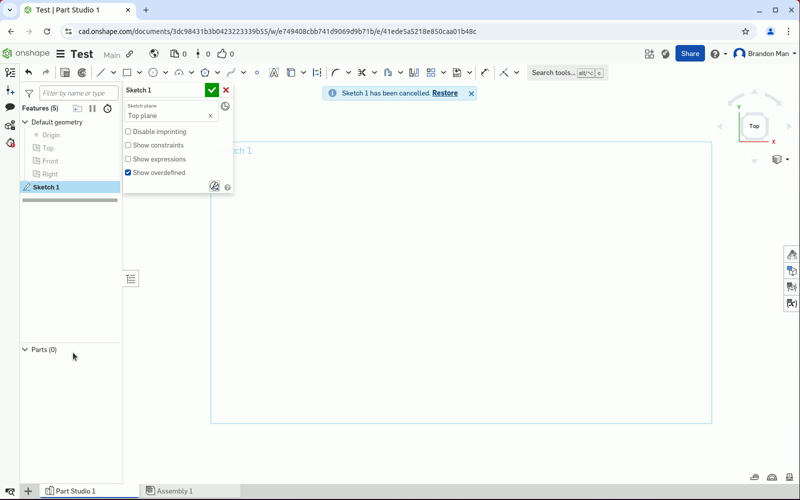
key(y)
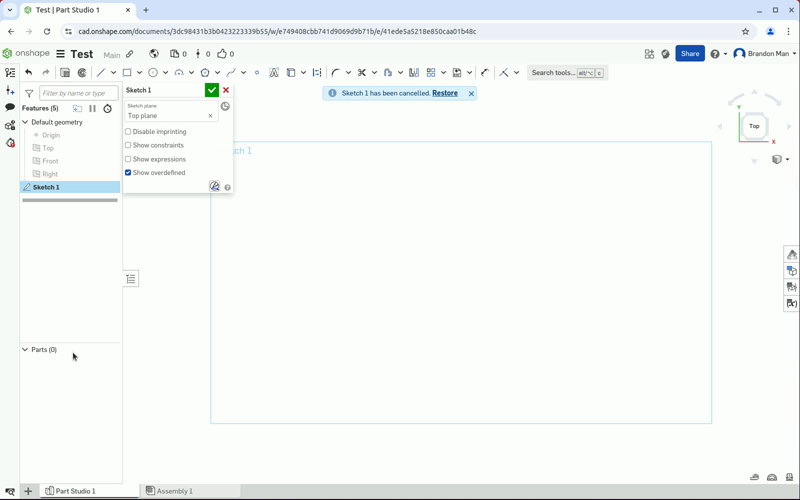
key(c)
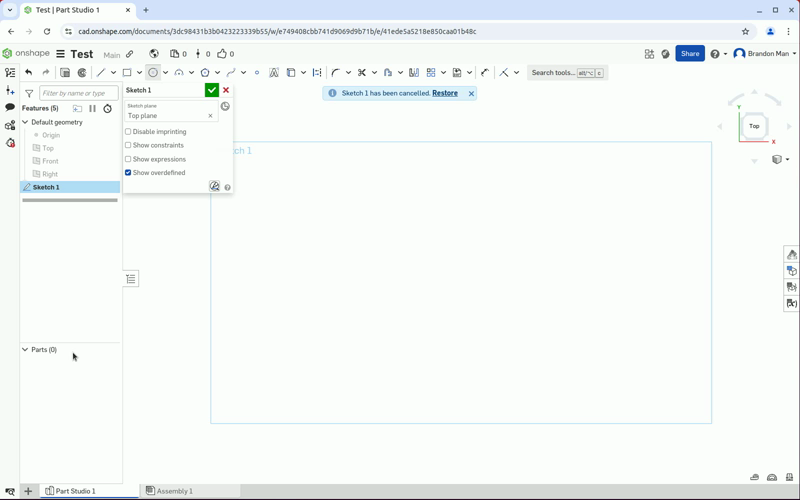
key_down(shift)
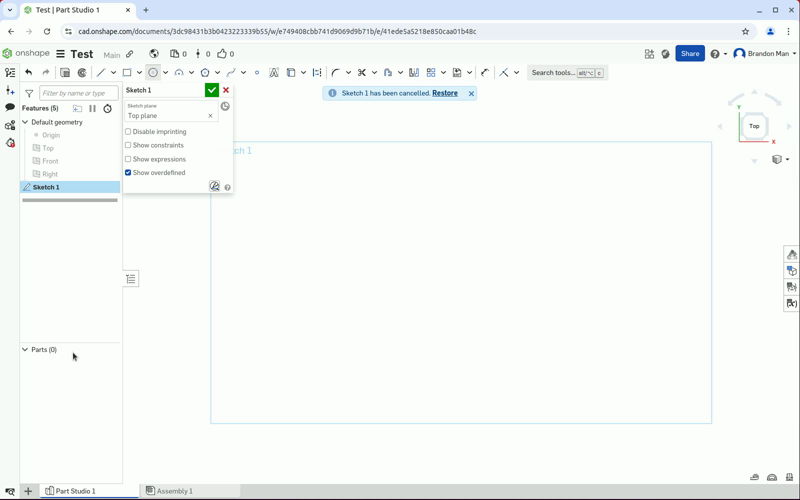
mouse_move(460, 282)
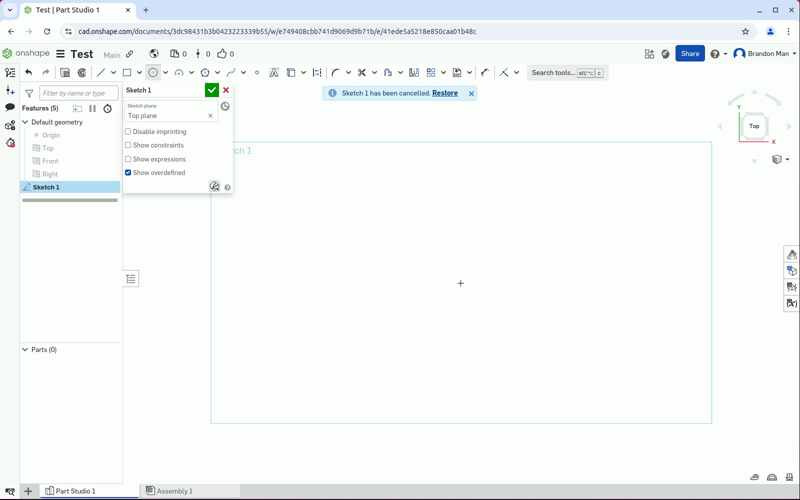
click(460, 282)
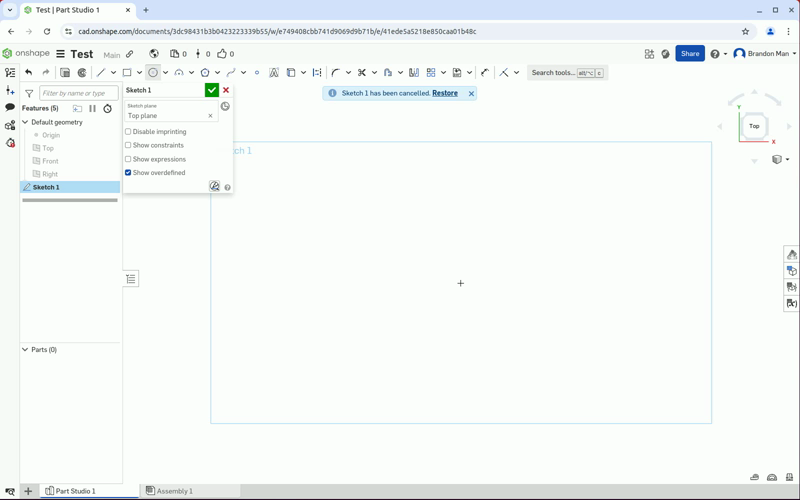
key_up(shift)
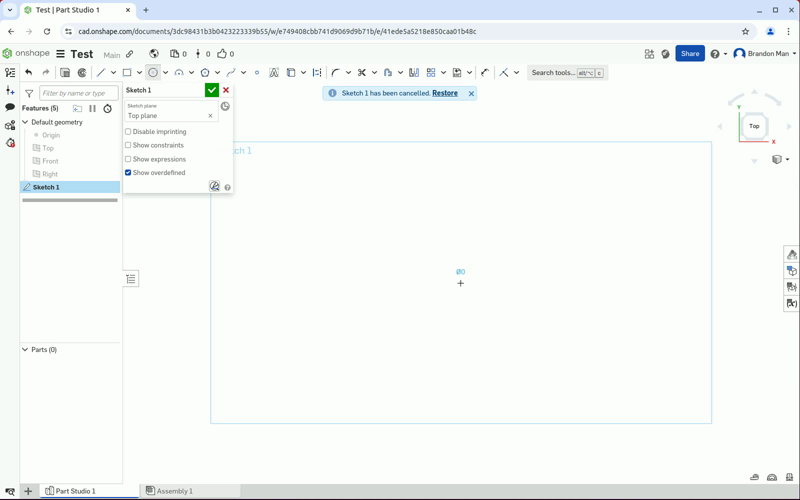
mouse_move(533, 282)
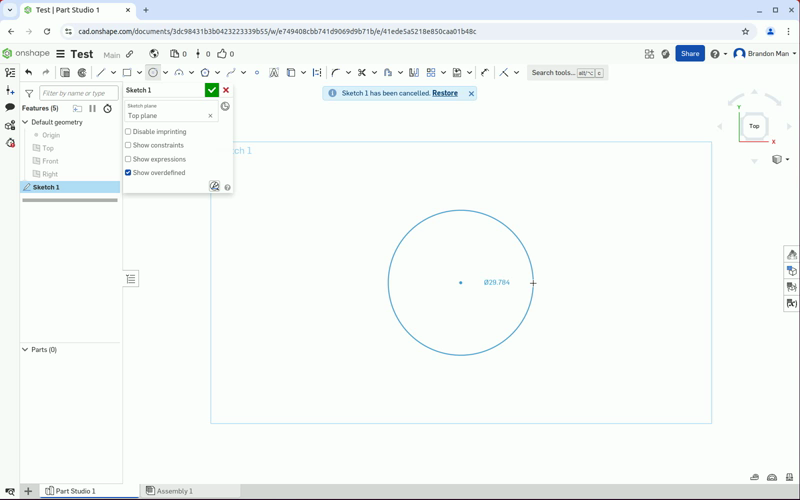
click(533, 282)
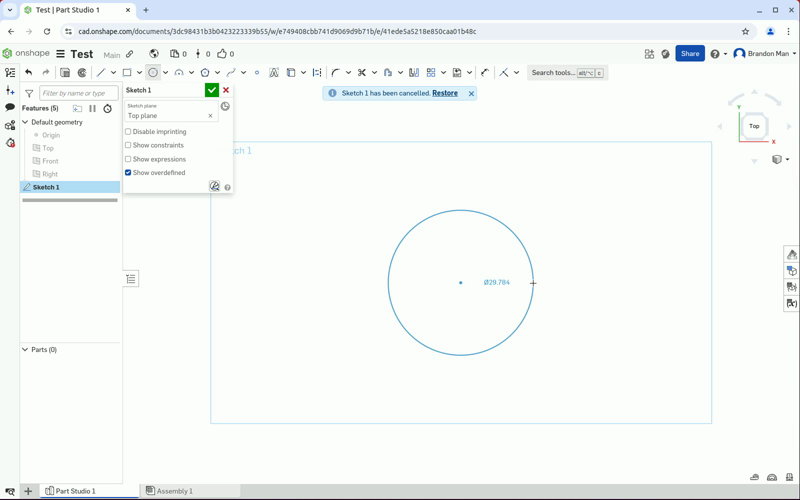
key(esc)
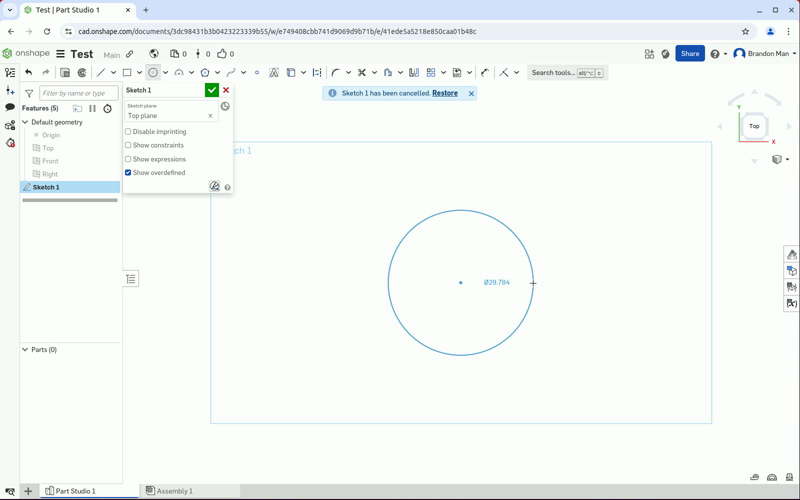
mouse_move(433, 315)
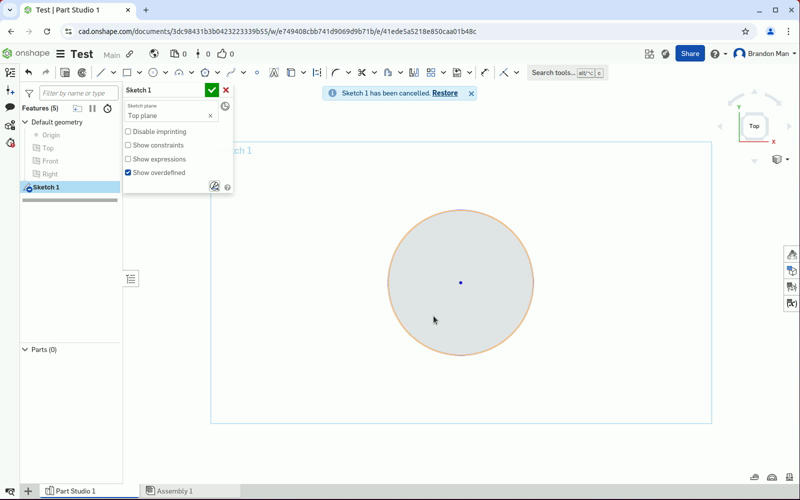
click(433, 315)
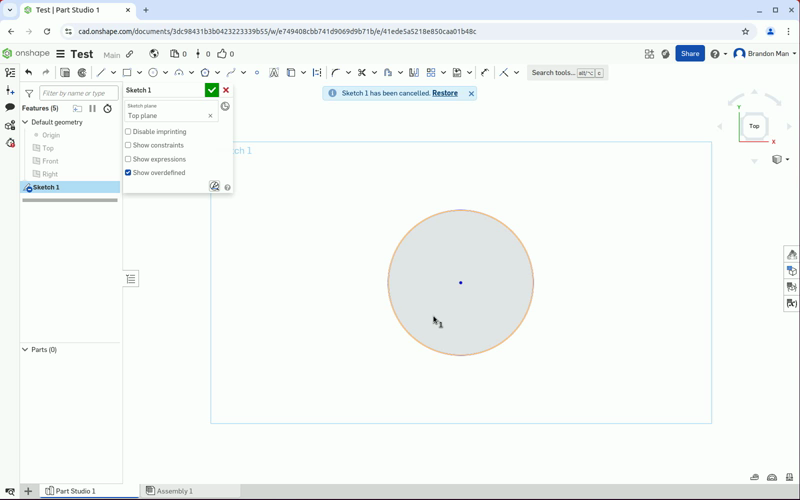
mouse_move(73, 352)
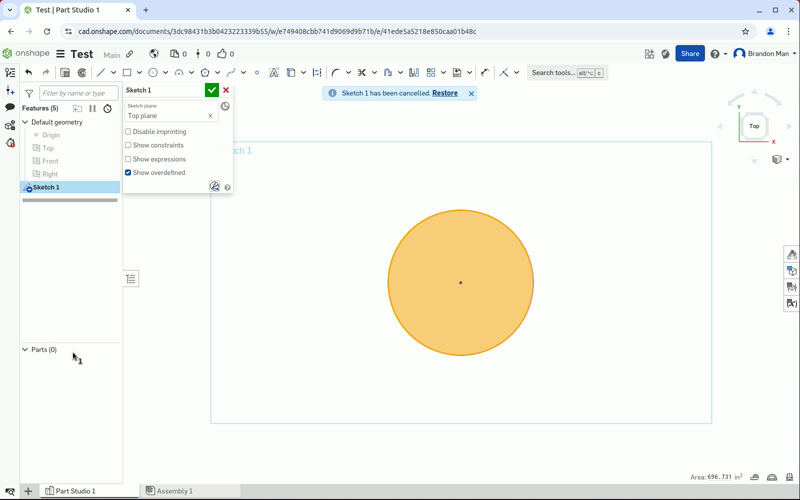
key(shift+y)
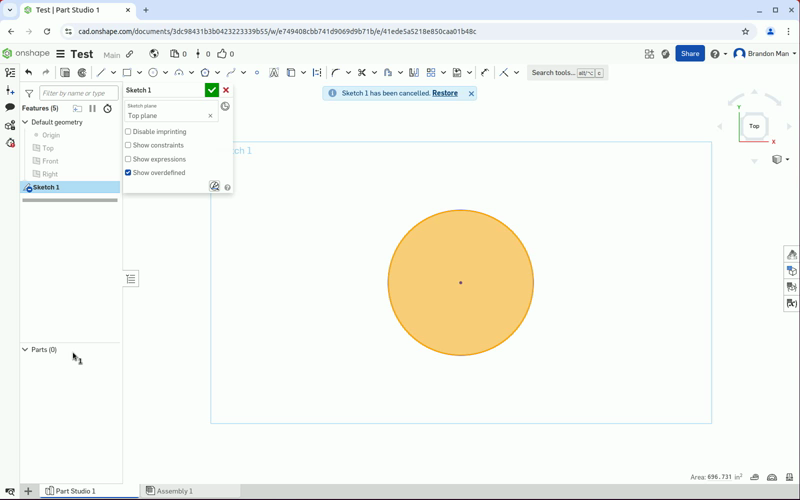
key(shift+e)
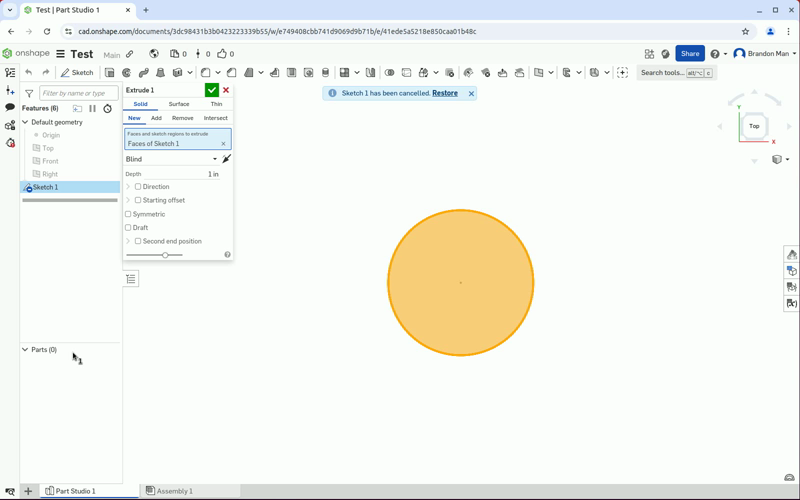
mouse_move(143, 106)
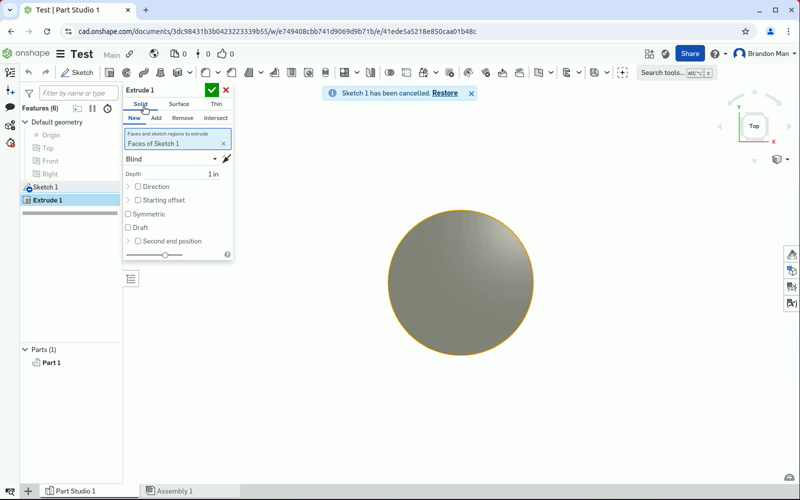
click(143, 106)
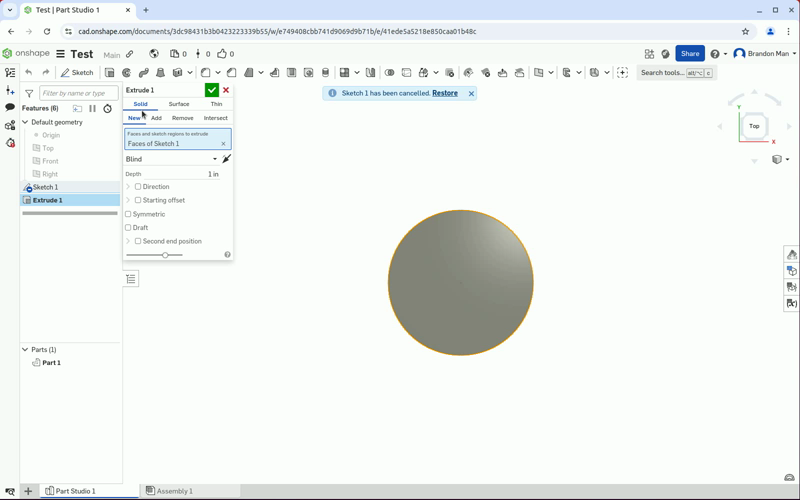
mouse_move(137, 120)
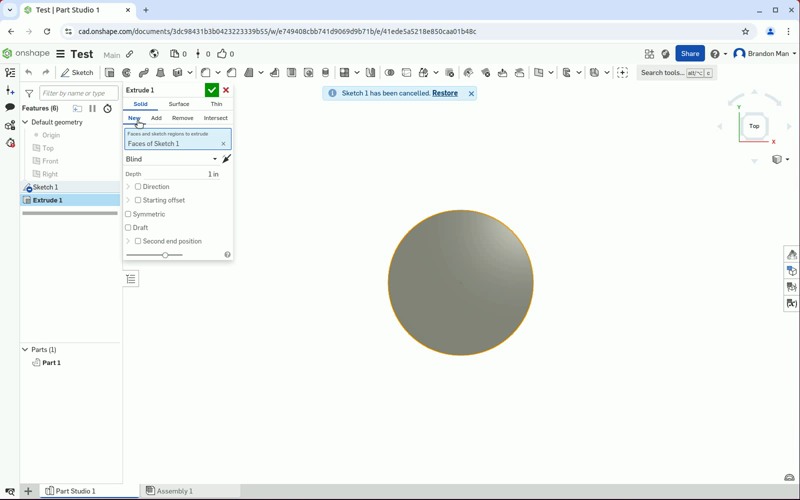
click(137, 120)
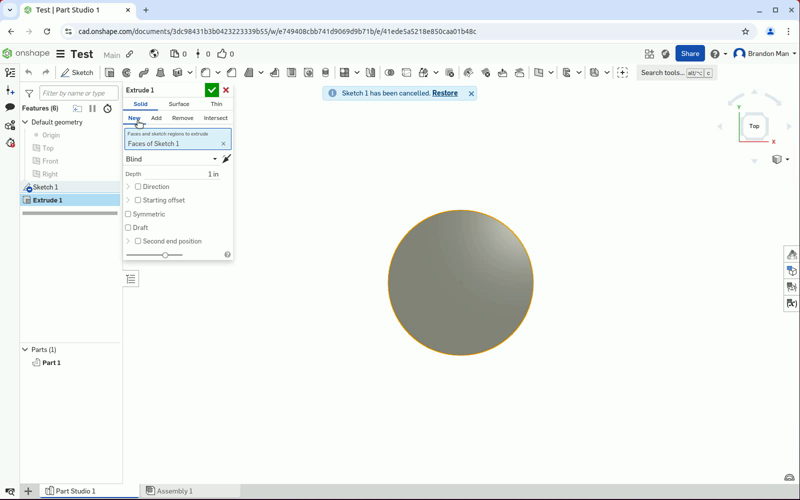
key(tab, 4)
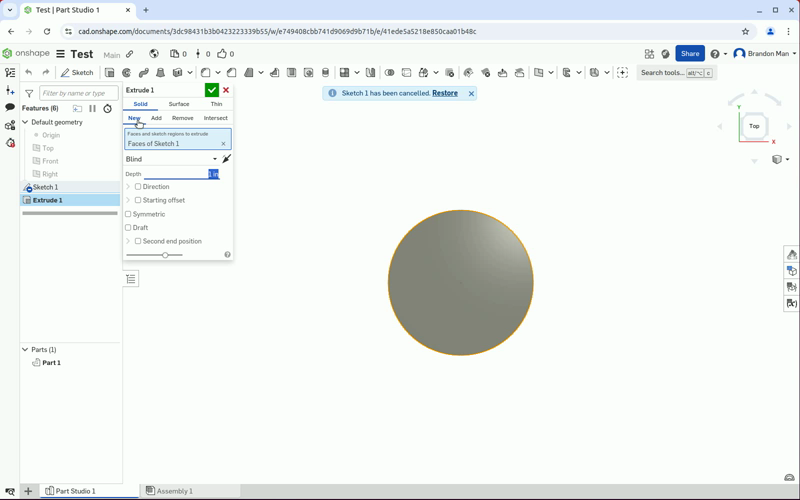
text(8.184)
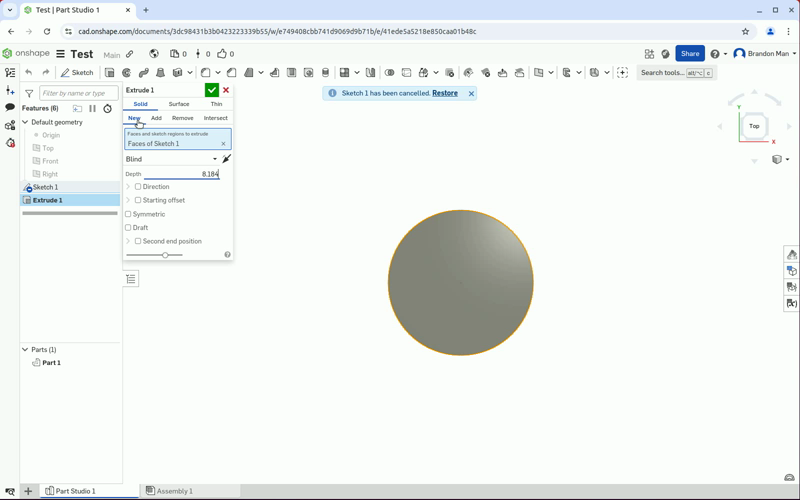
key(enter)
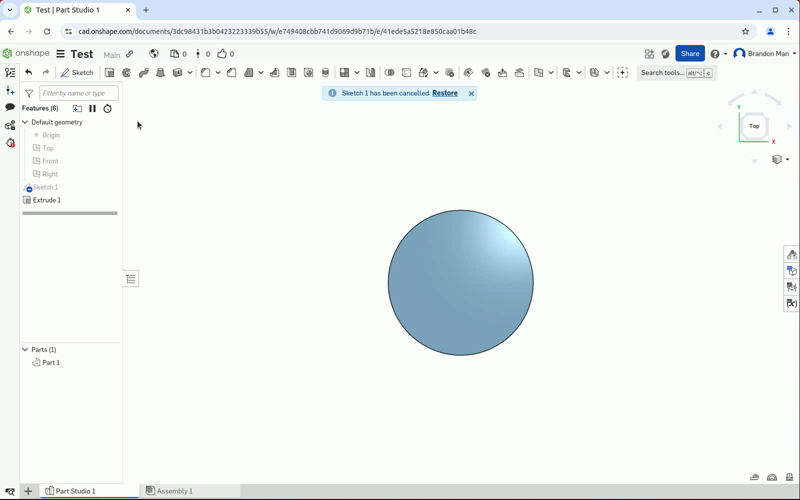
key(shift+h)
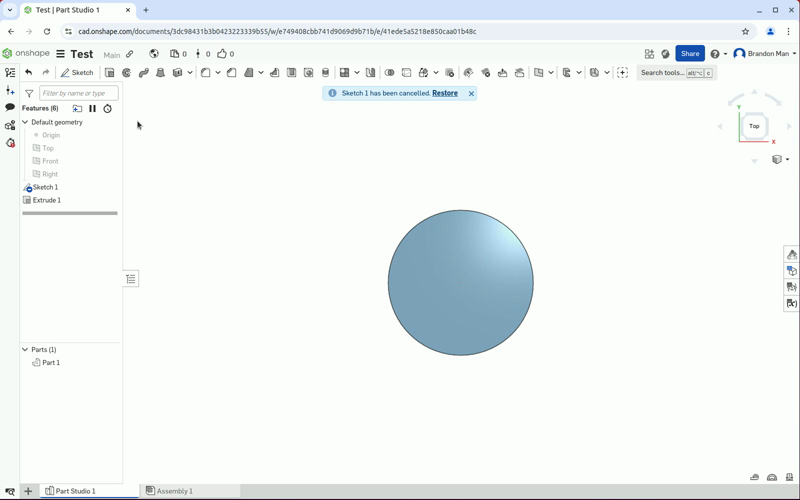
key(shift+h)
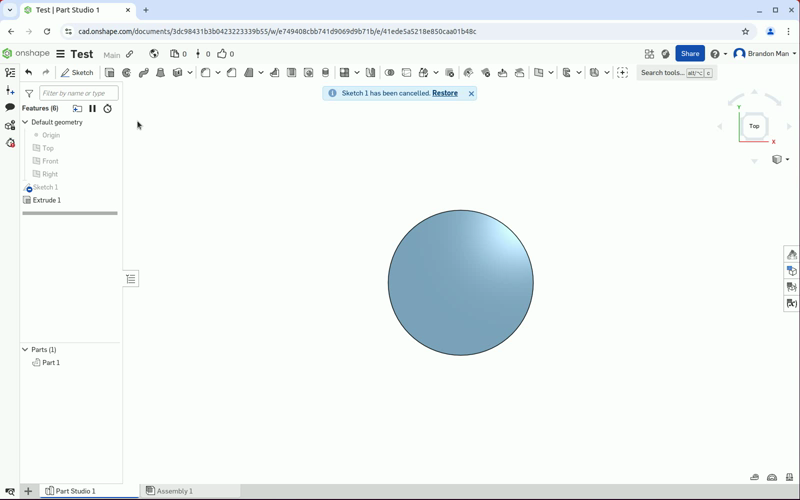
mouse_move(73, 189)
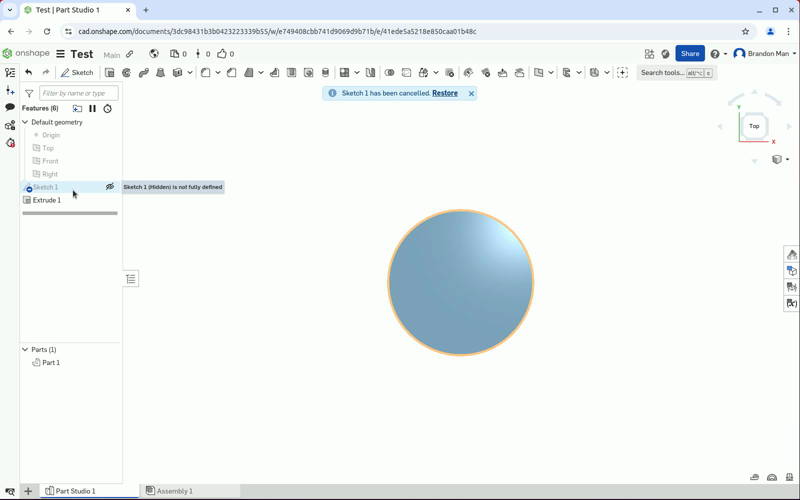
click(73, 189)
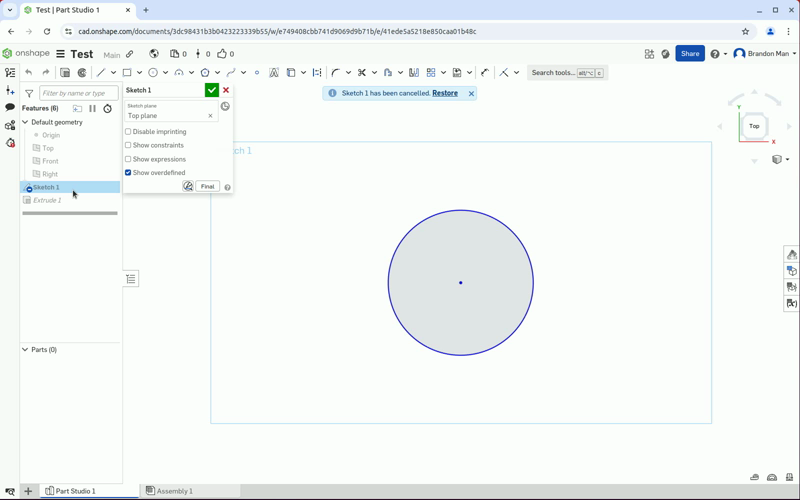
mouse_move(229, 92)
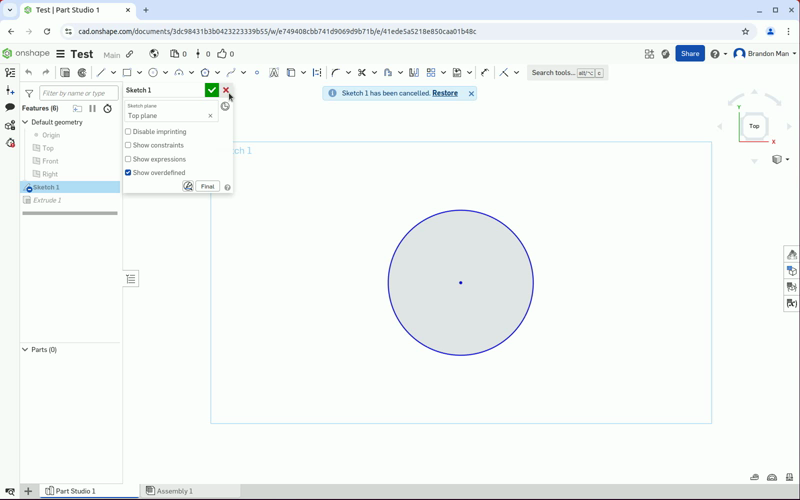
click(229, 92)
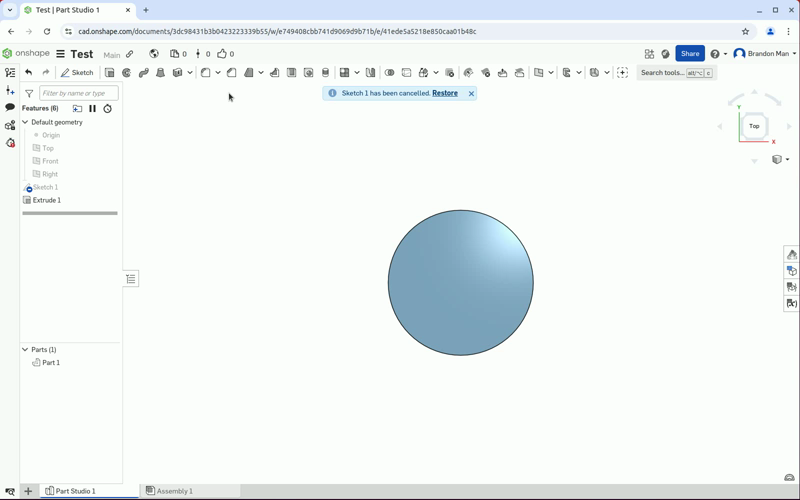
mouse_move(541, 75)
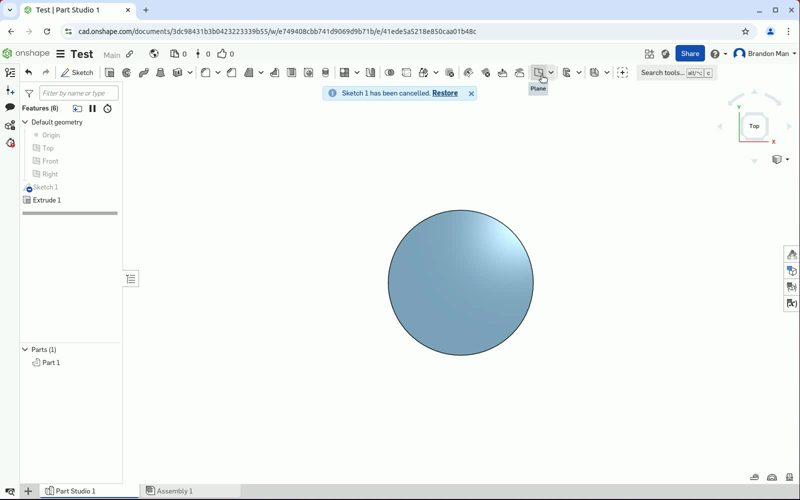
click(541, 75)
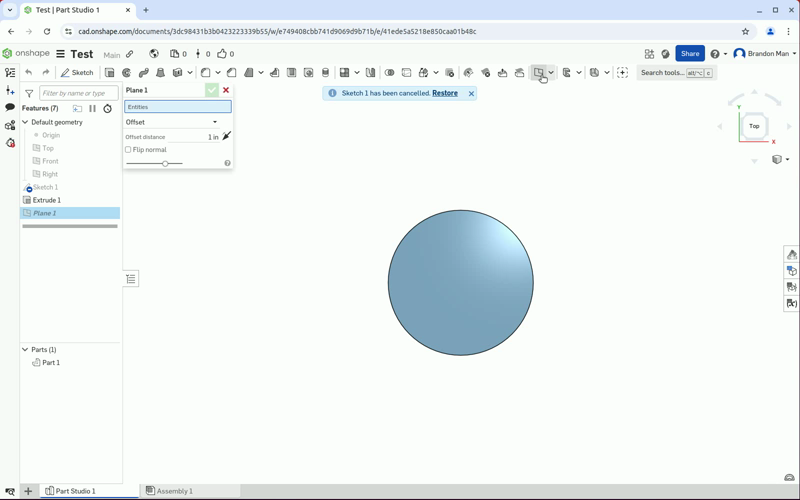
mouse_move(73, 150)
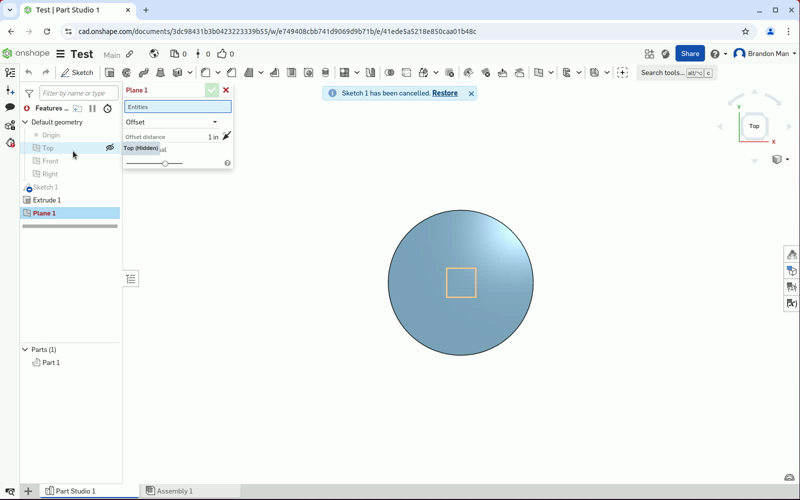
click(73, 150)
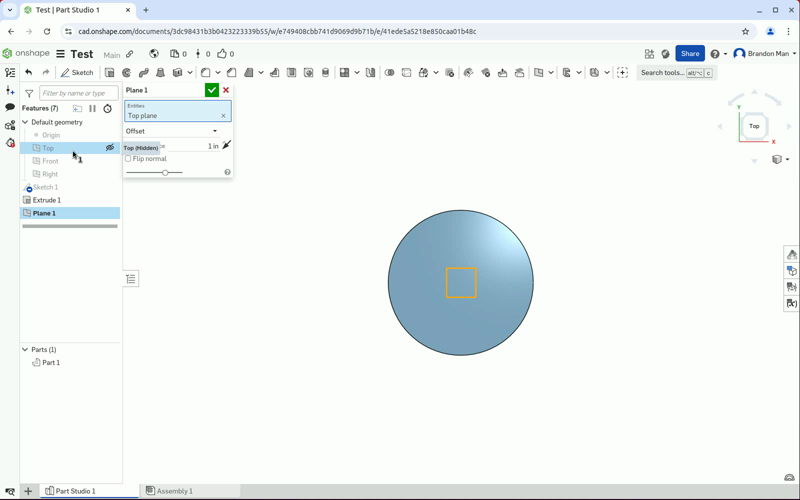
key(tab, 2)
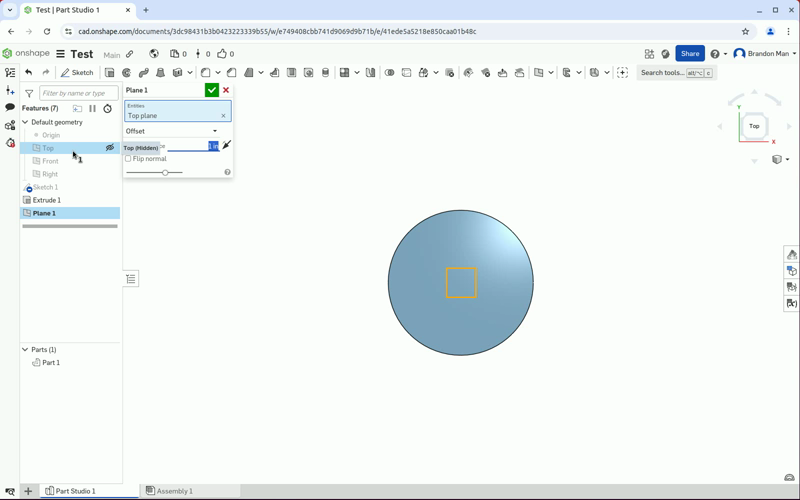
text(8.196)
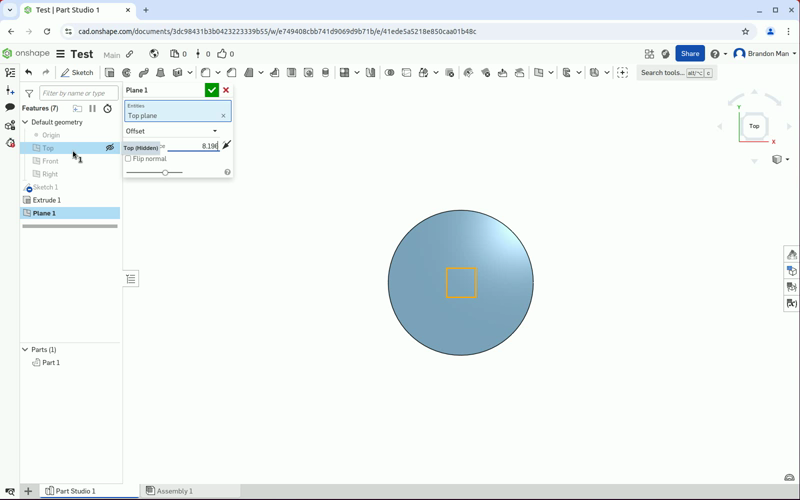
key(enter, 2)
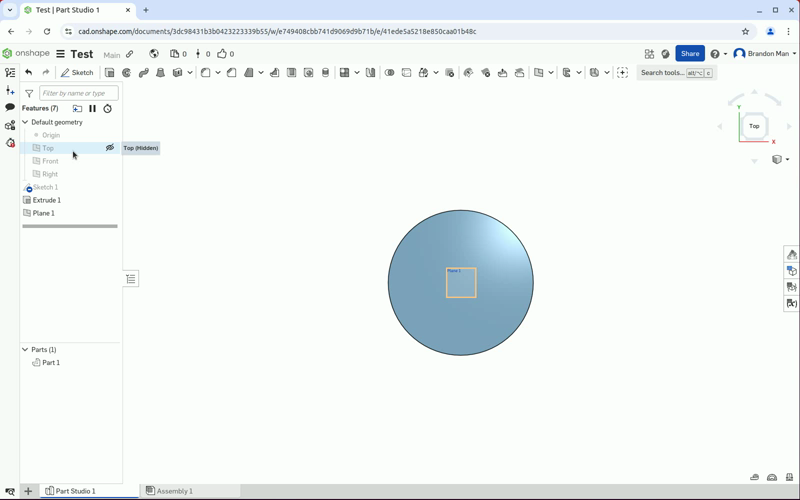
key(shift+s)
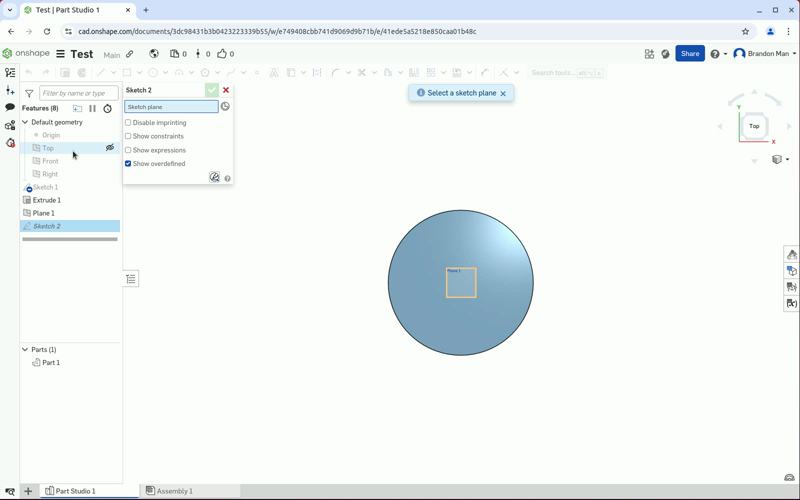
mouse_move(73, 215)
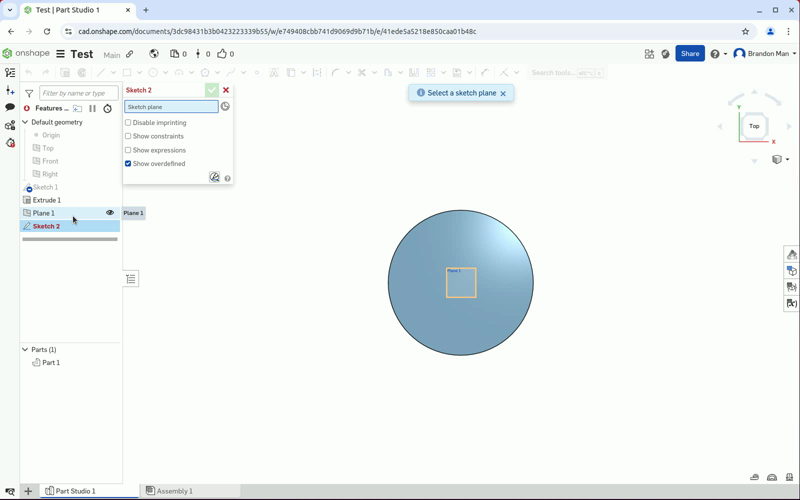
click(73, 215)
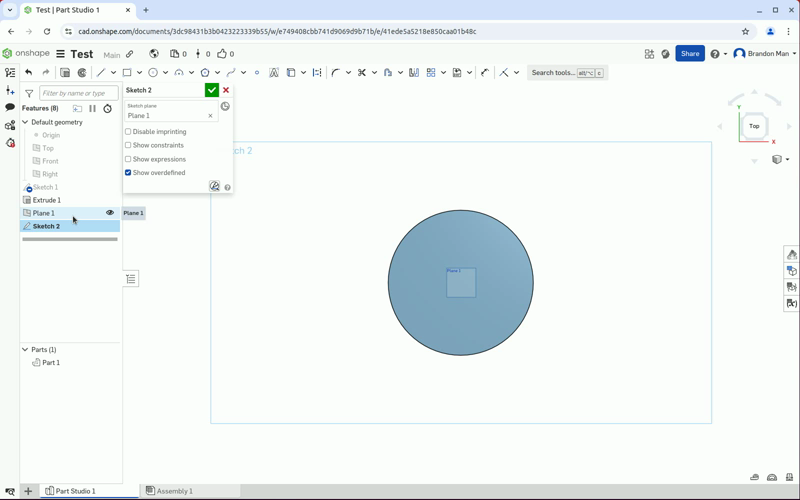
mouse_move(73, 352)
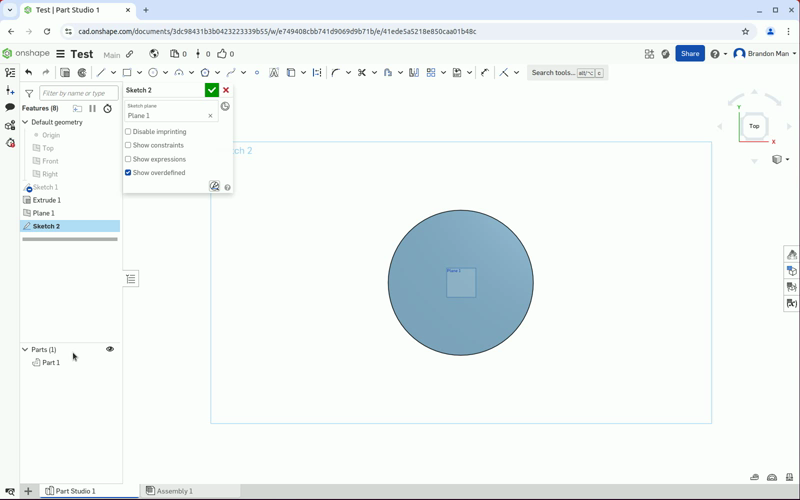
key(y)
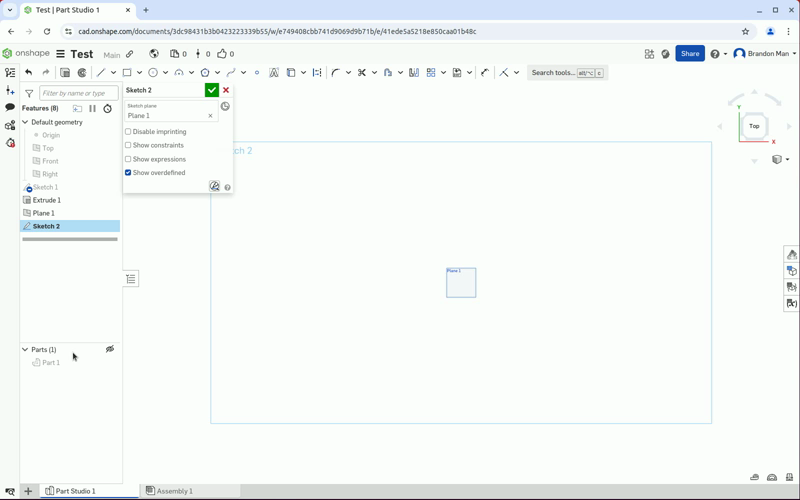
key(c)
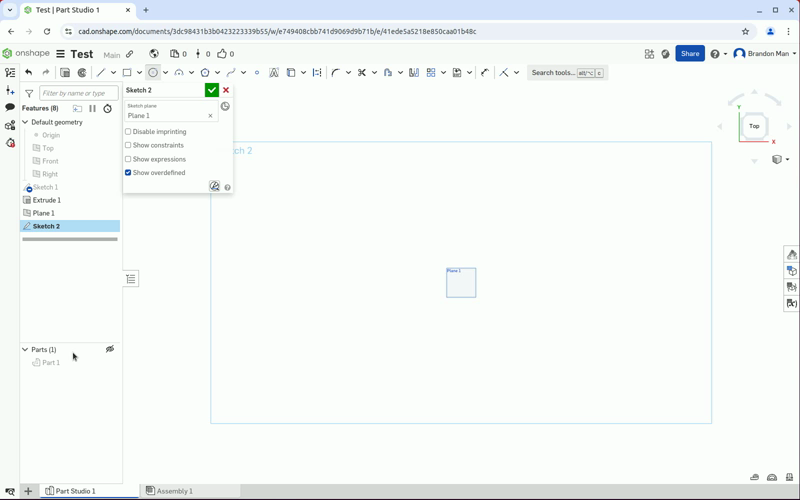
key_down(shift)
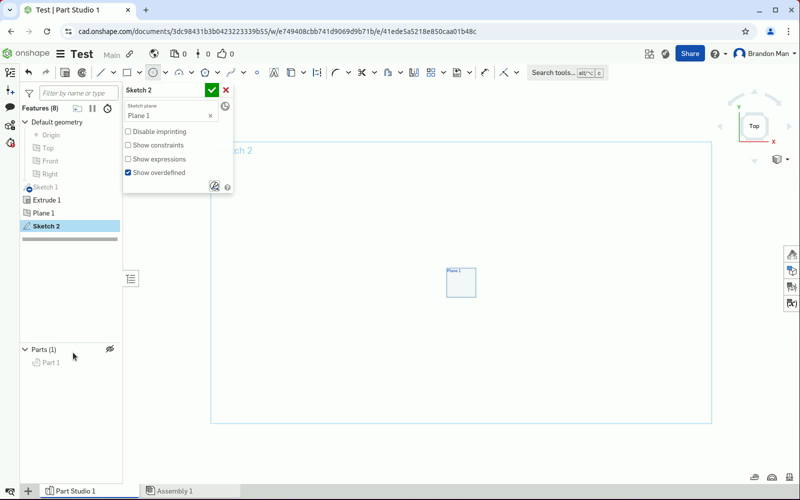
mouse_move(460, 282)
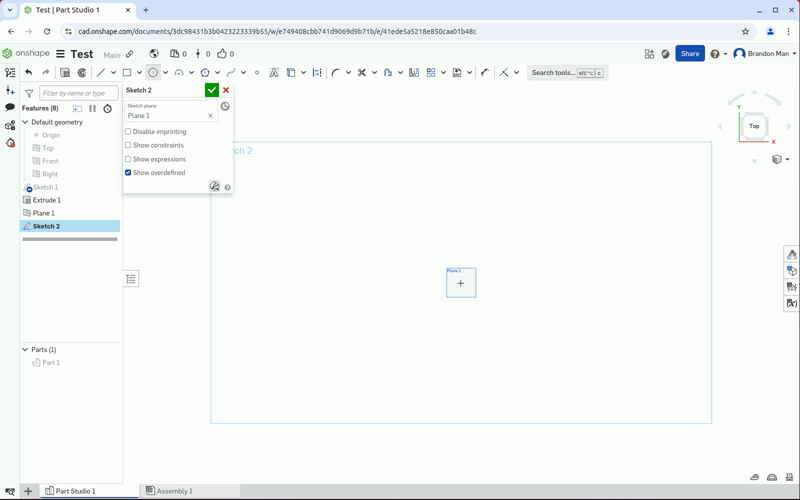
click(460, 282)
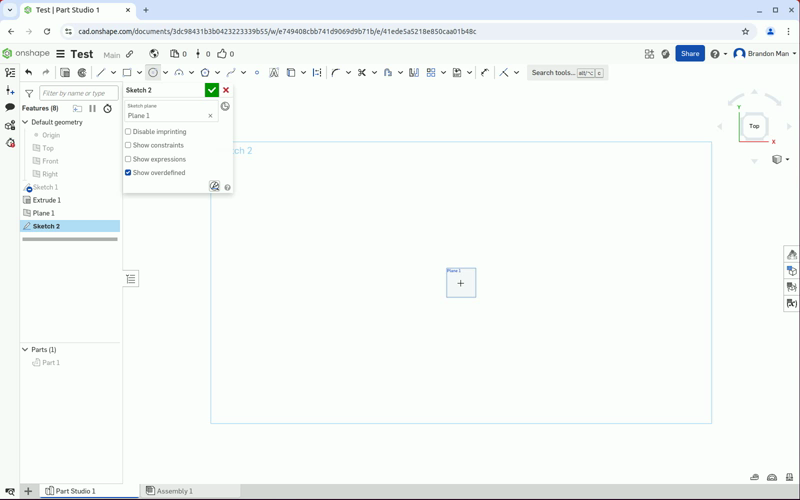
key_up(shift)
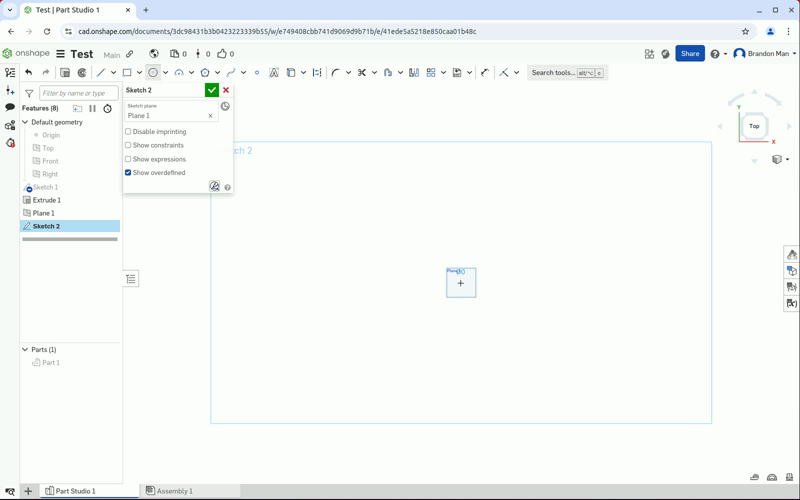
mouse_move(511, 282)
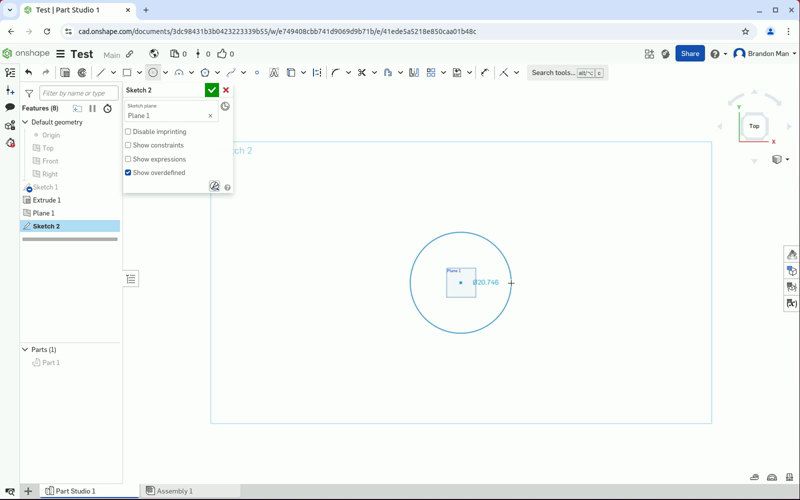
click(511, 282)
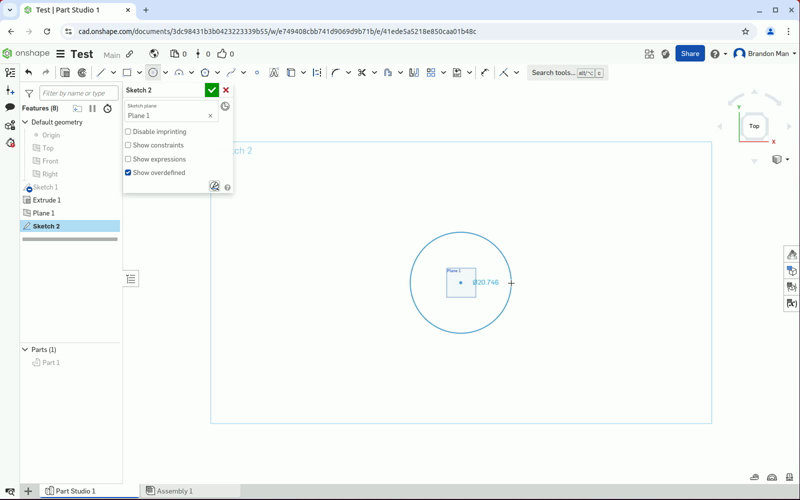
key(esc)
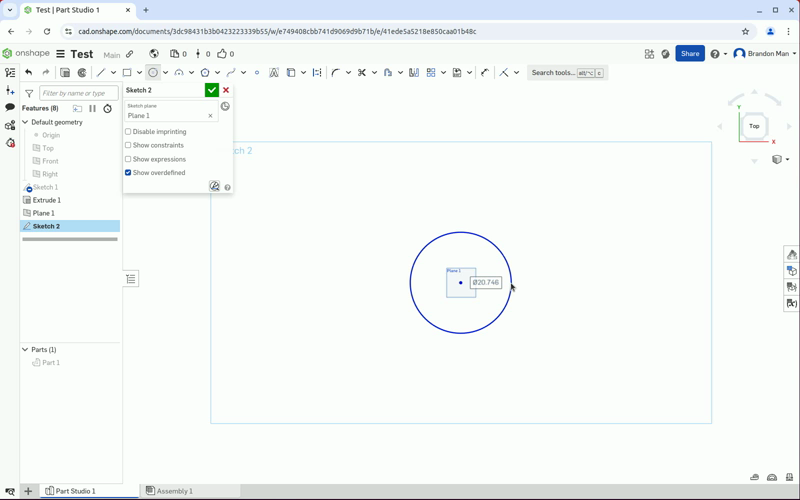
mouse_move(494, 283)
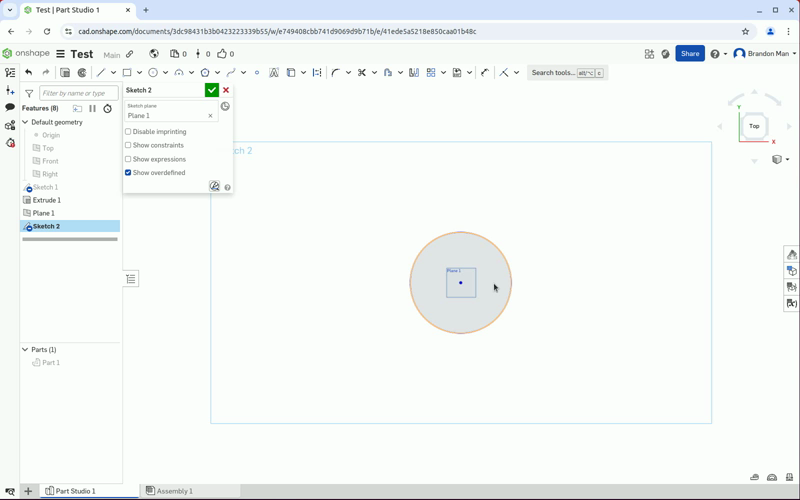
click(494, 283)
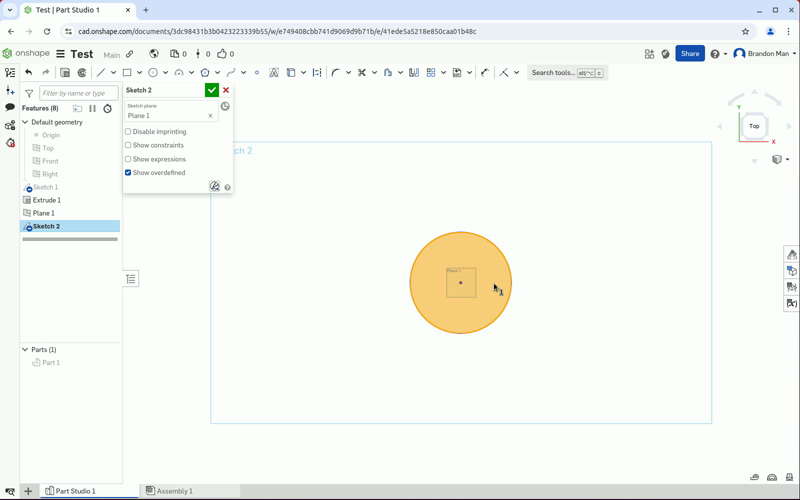
mouse_move(73, 352)
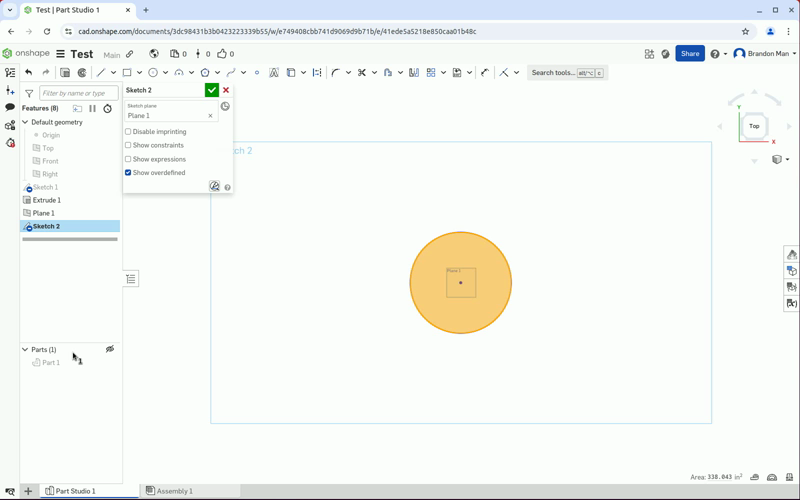
key(shift+y)
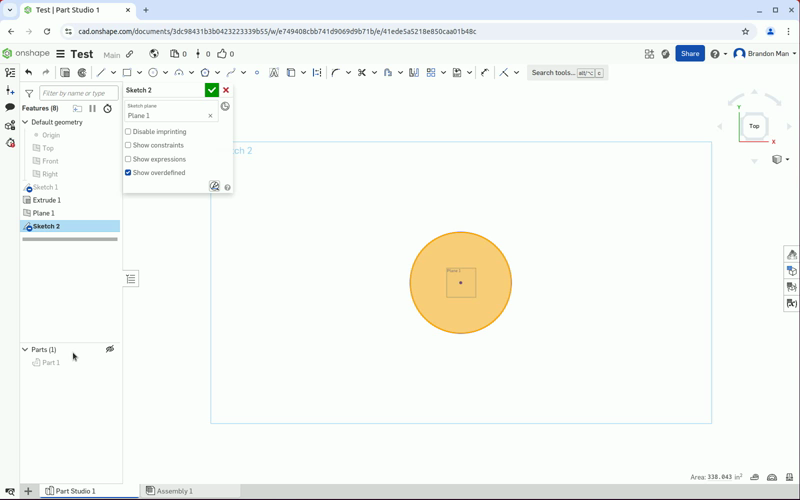
key(shift+e)
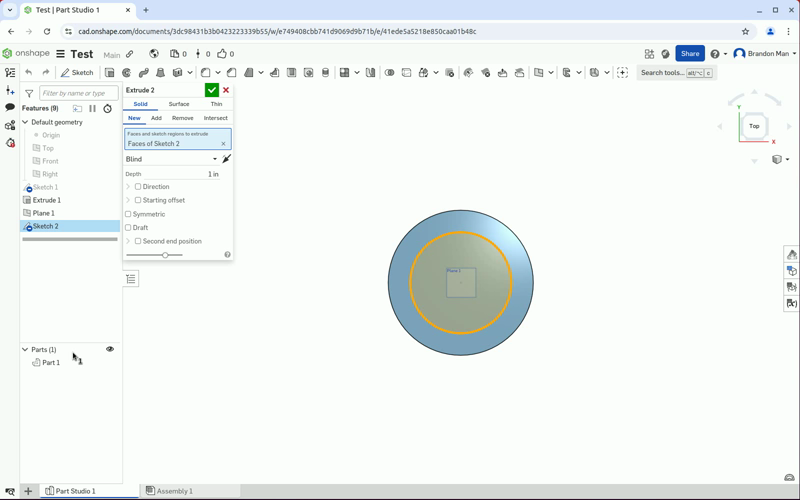
mouse_move(143, 106)
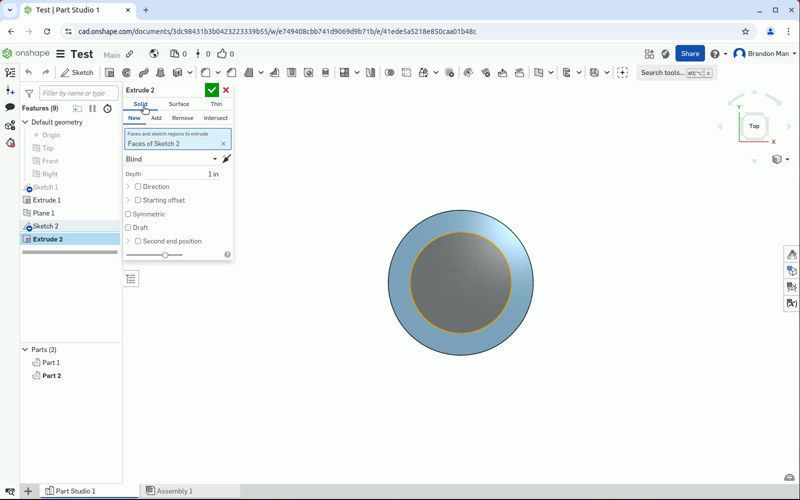
click(143, 106)
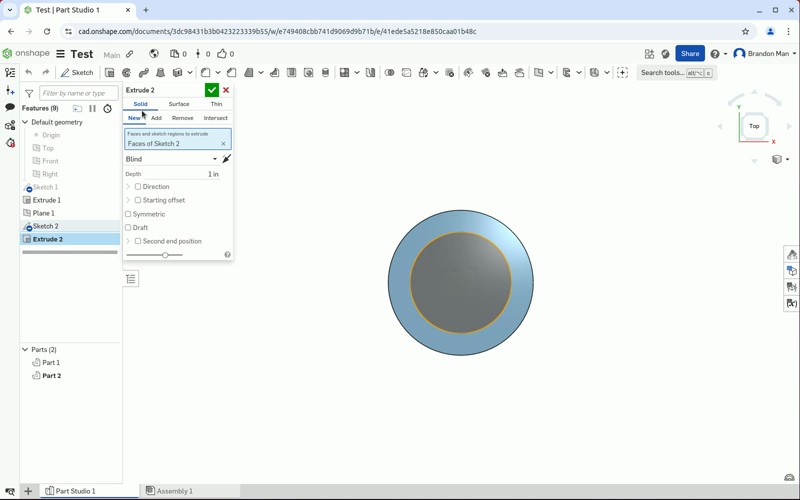
mouse_move(137, 120)
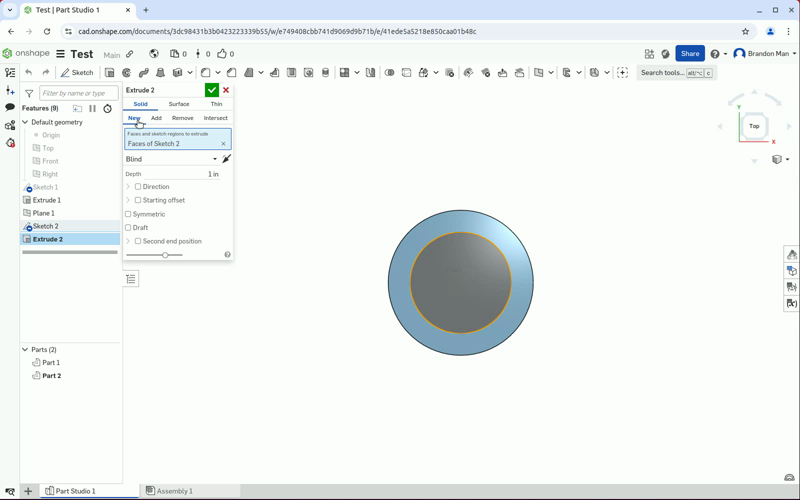
click(137, 120)
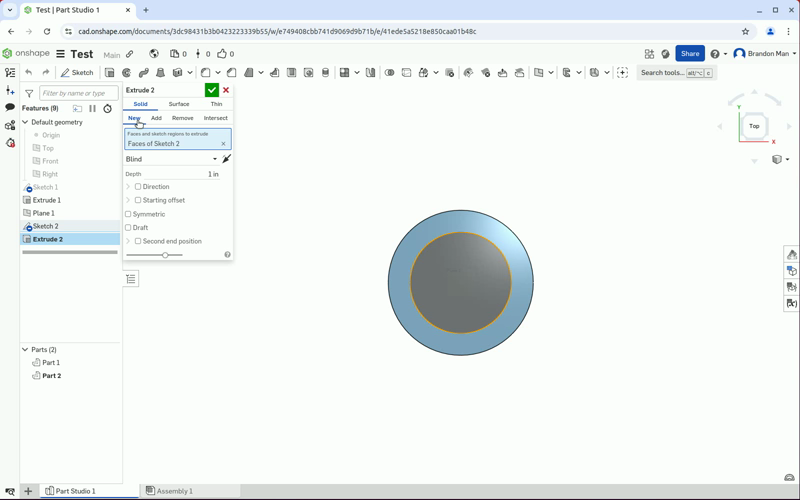
key(tab, 4)
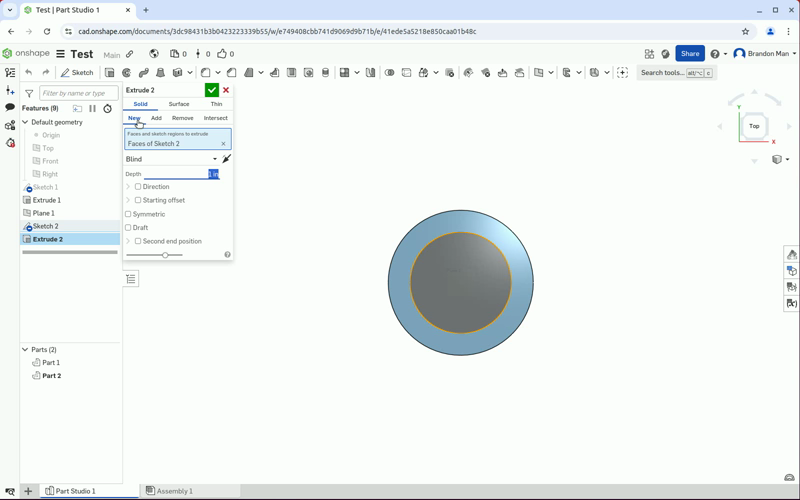
text(11.554)
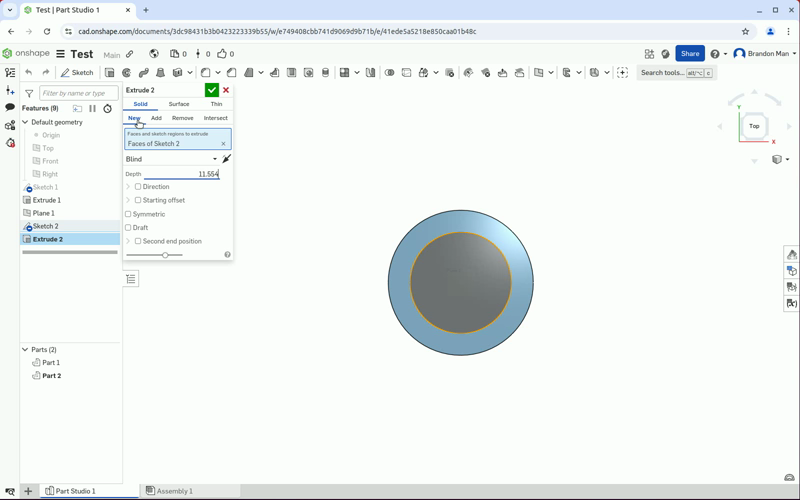
key(enter)
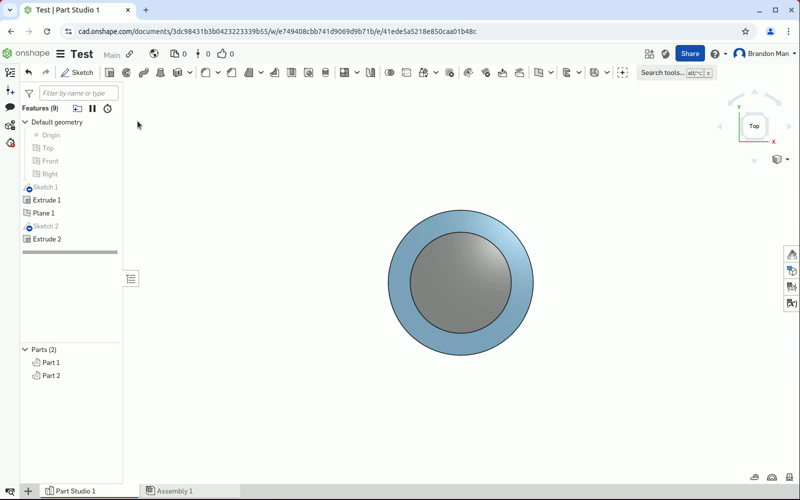
key(shift+h)
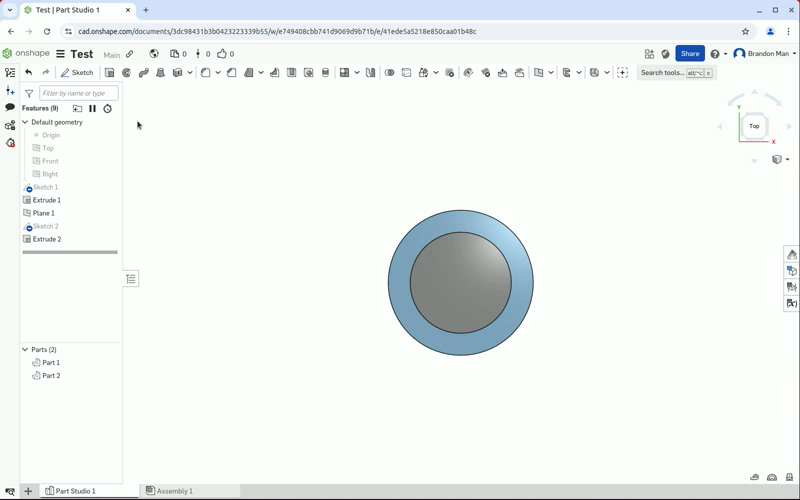
key(shift+h)
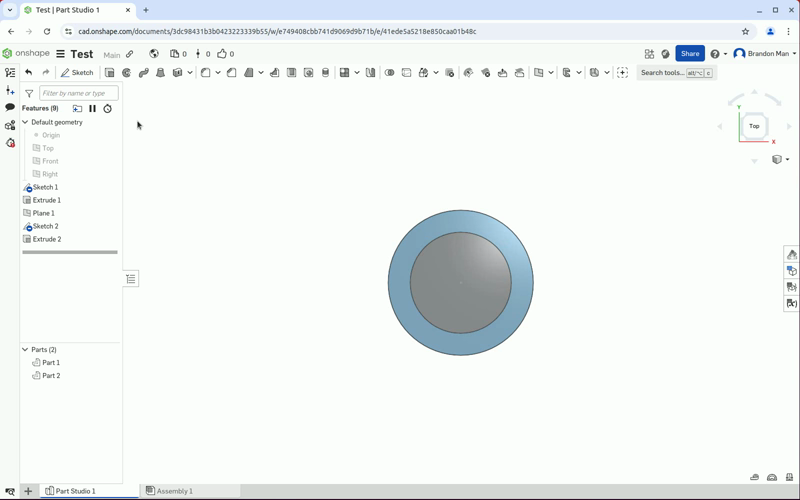
key(shift+7)
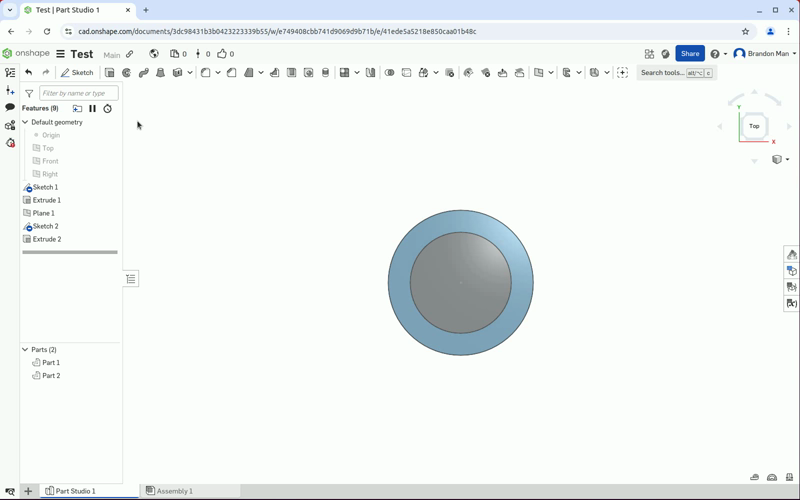
key(up, 3)
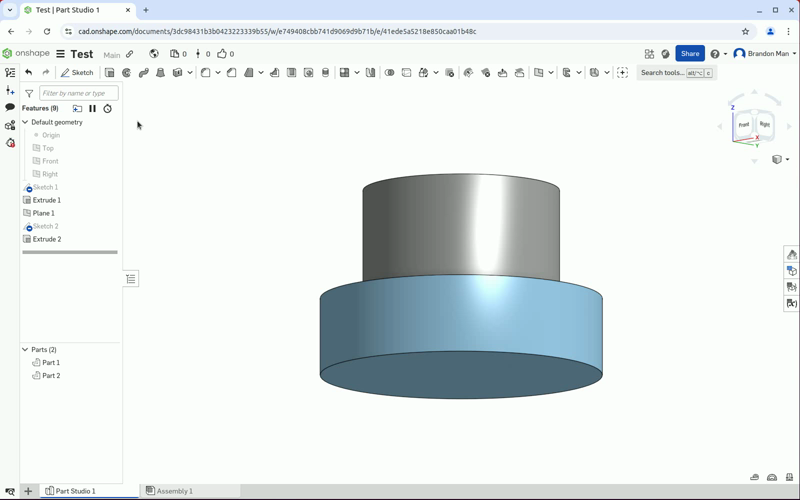
key(left, 3)
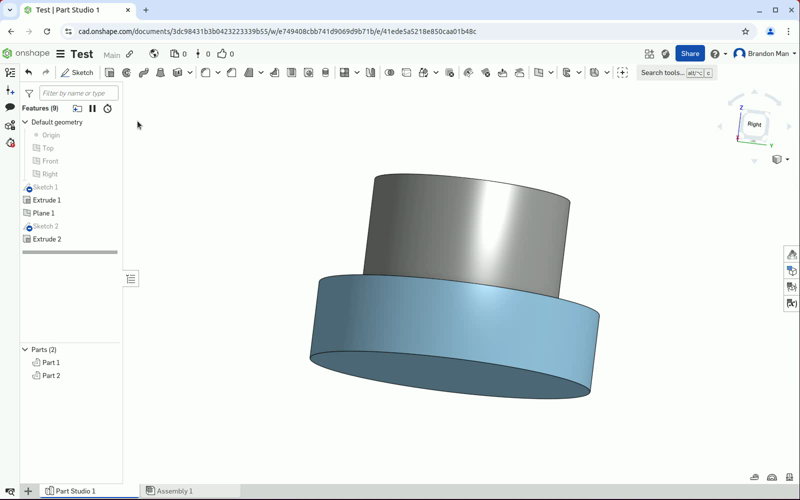
key(right, 3)
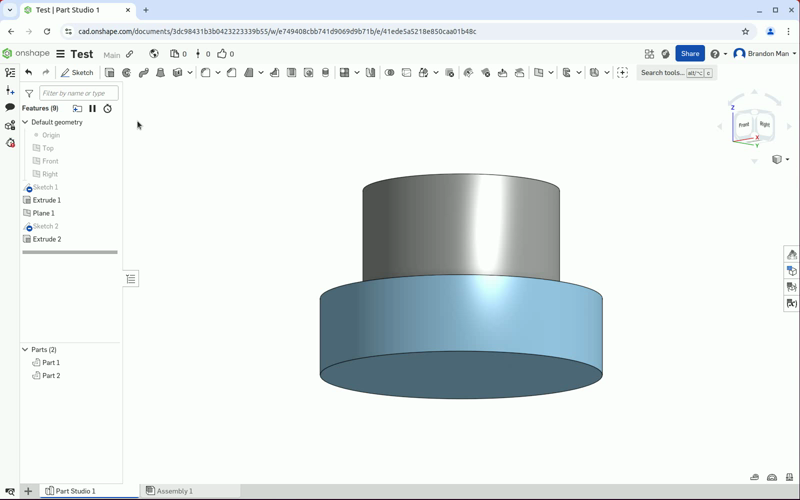
key(down, 3)
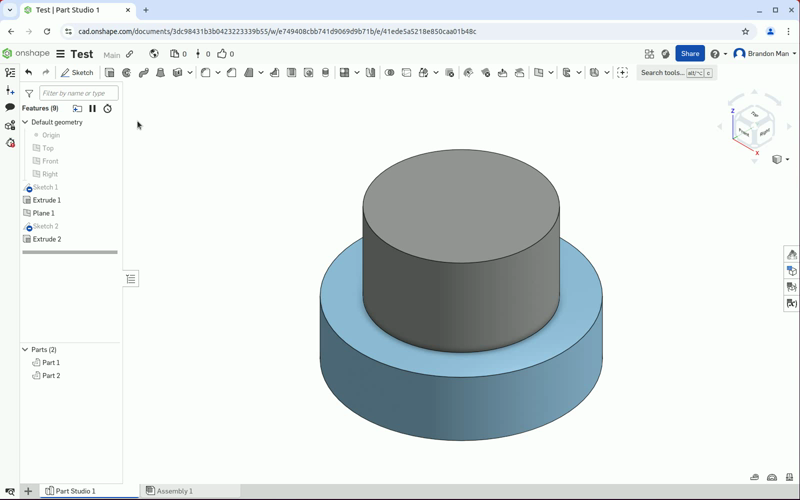
mouse_move(73, 189)
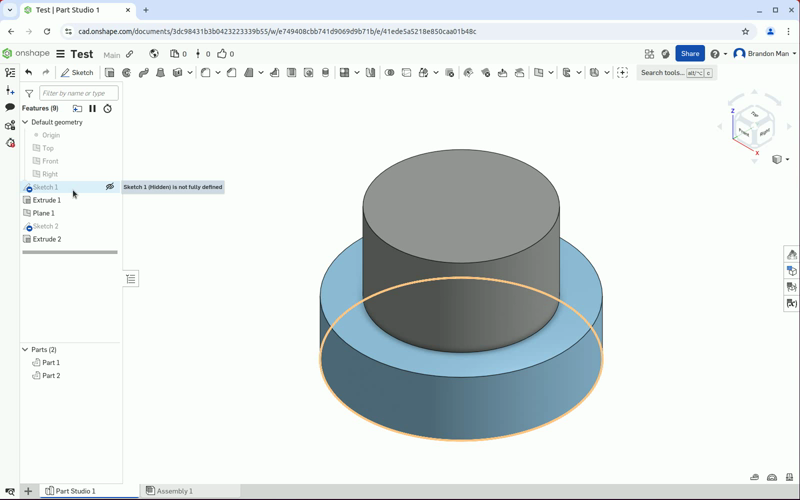
click(73, 189)